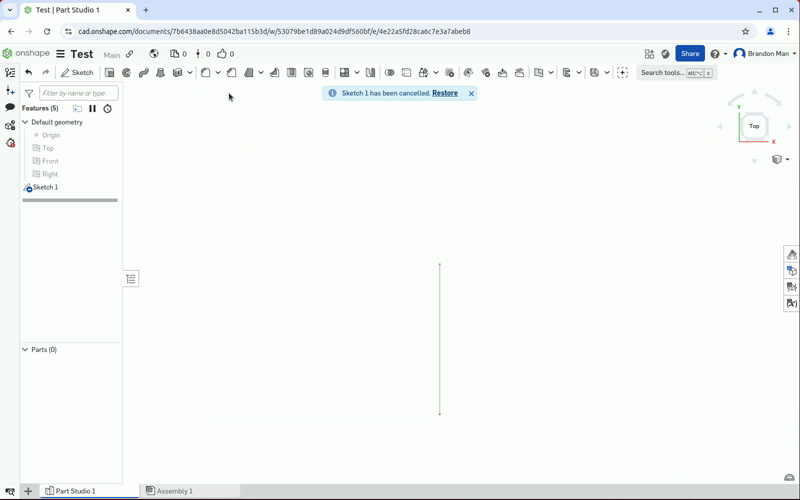
key(shift+h)
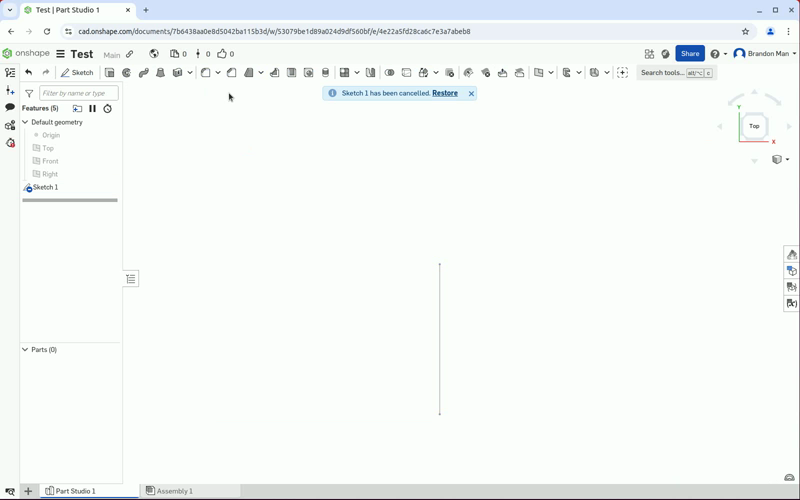
key(shift+s)
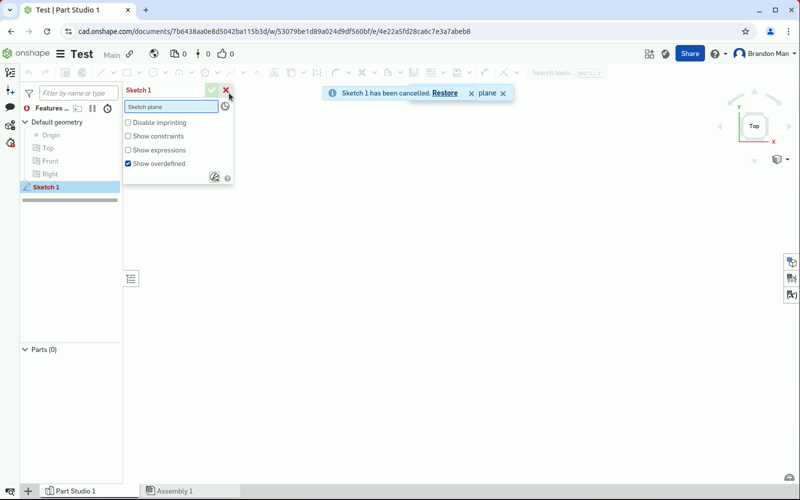
mouse_move(73, 150)
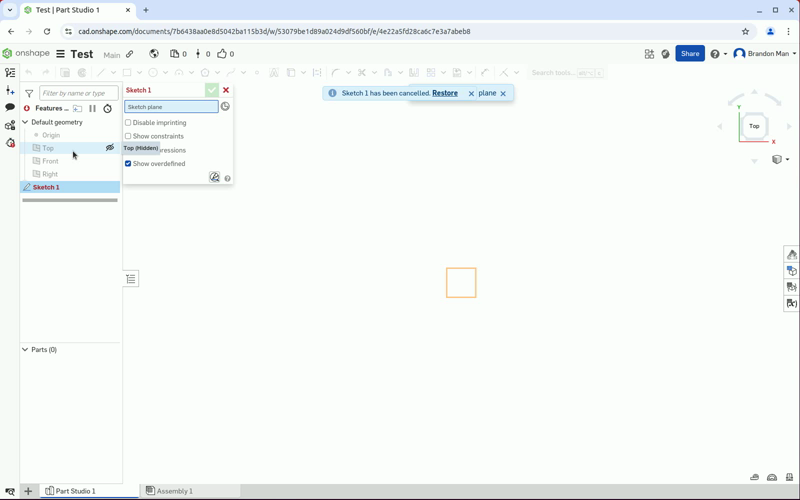
click(73, 150)
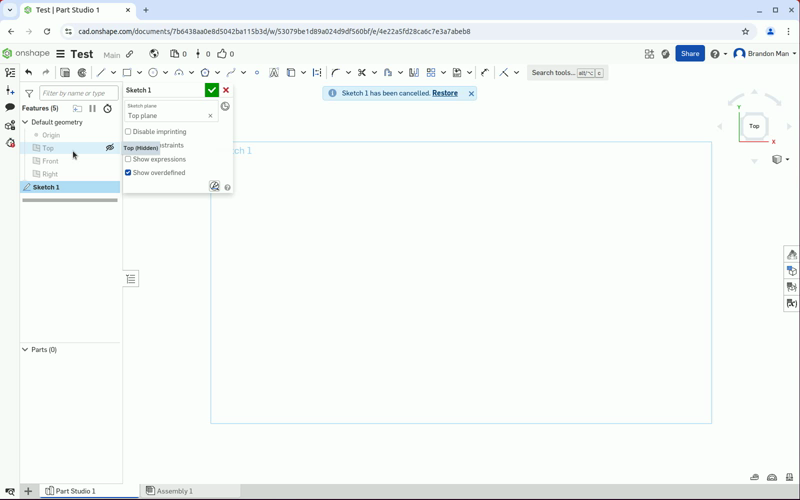
mouse_move(73, 352)
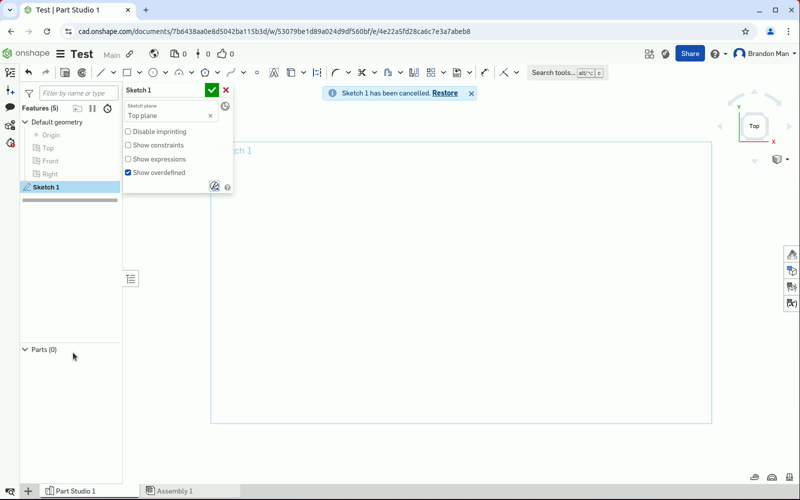
key(y)
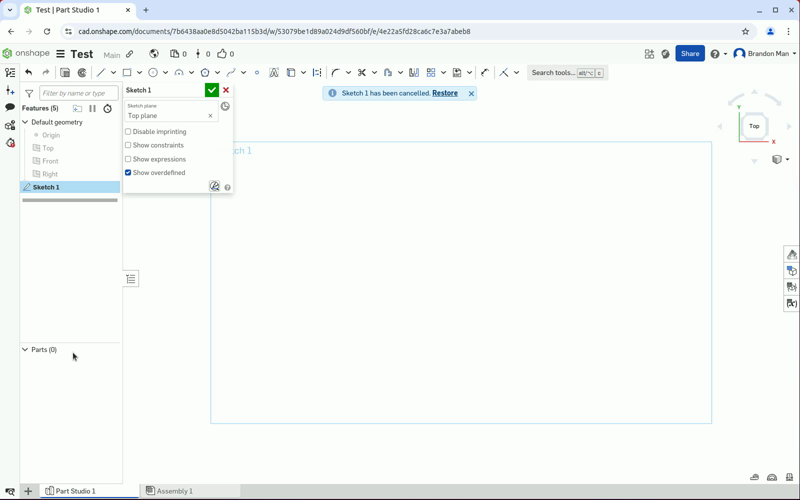
key(c)
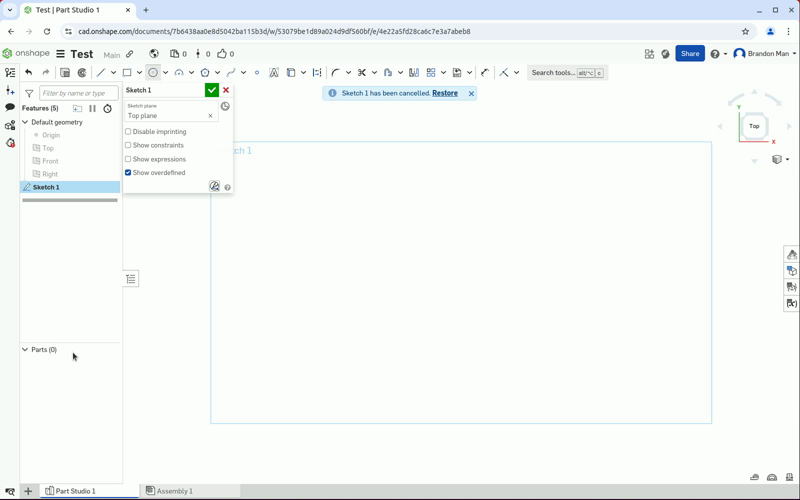
key_down(shift)
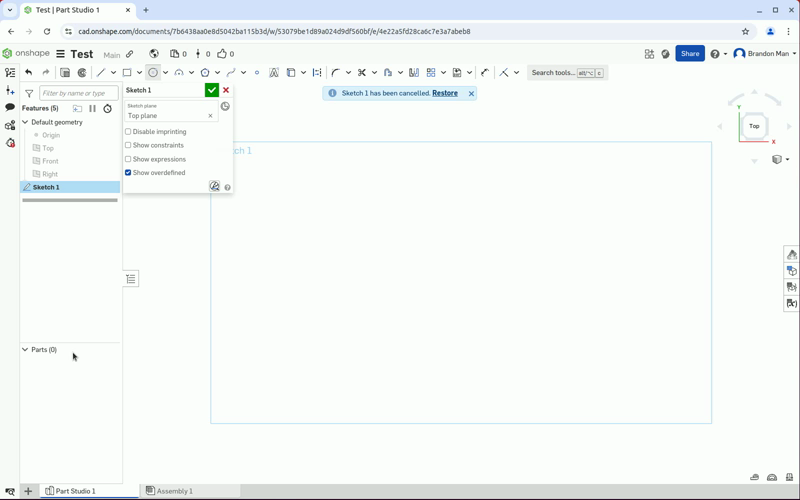
mouse_move(461, 282)
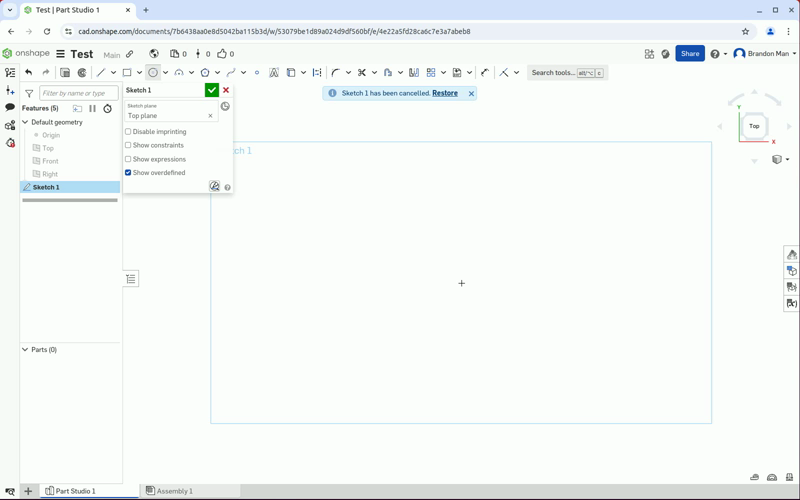
click(461, 282)
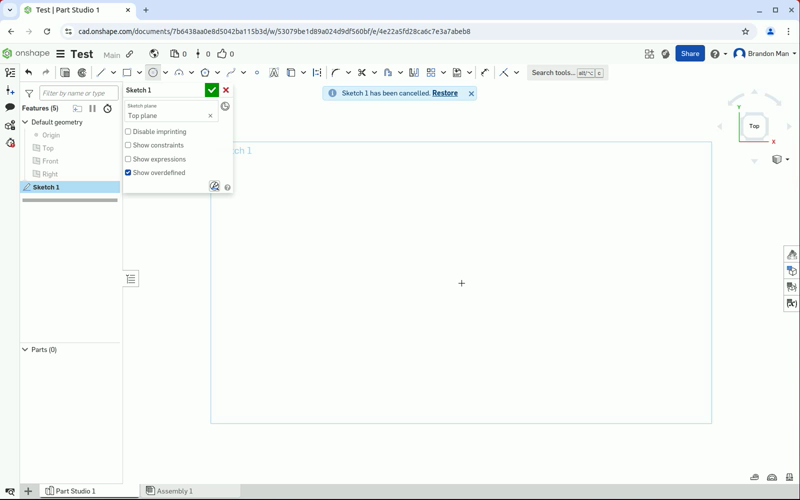
key_up(shift)
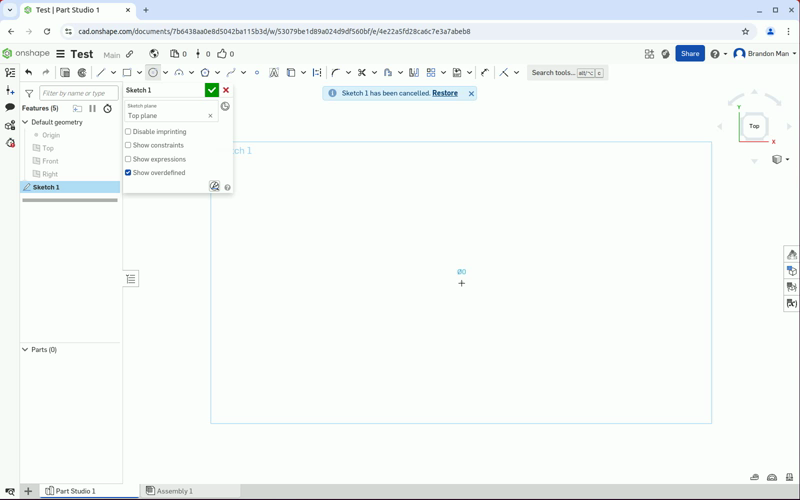
mouse_move(503, 282)
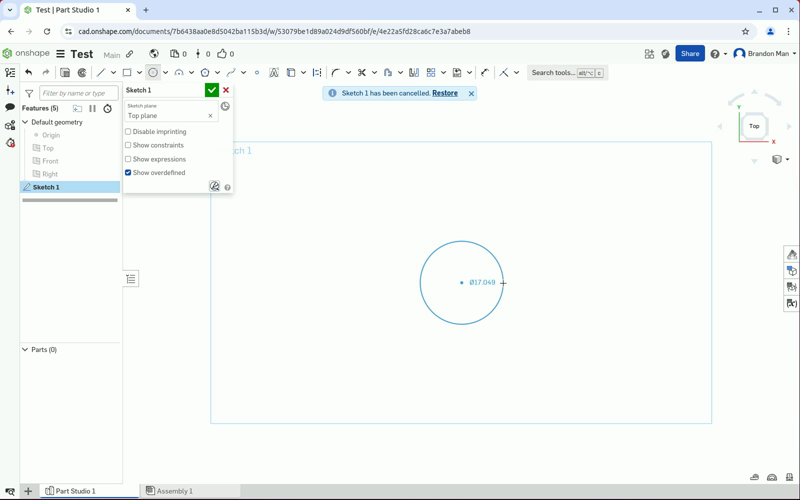
click(503, 282)
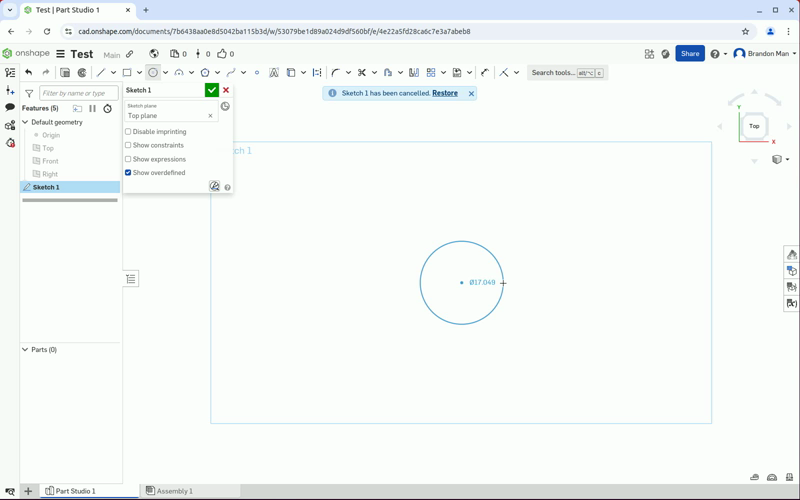
key(esc)
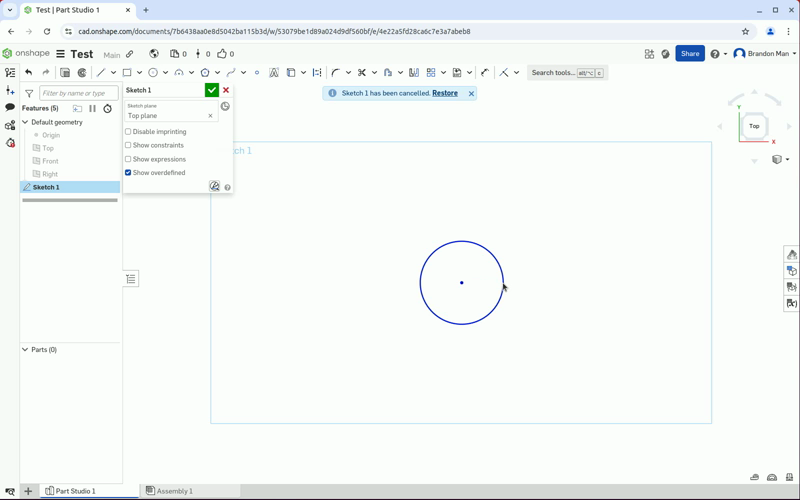
key(c)
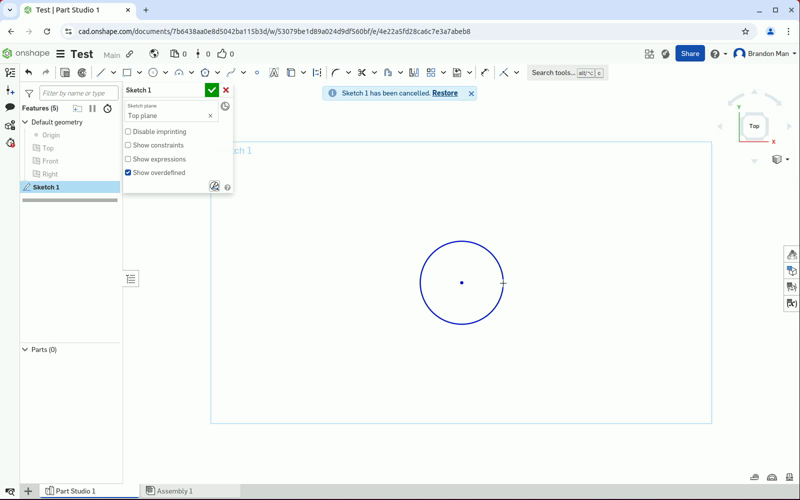
key_down(shift)
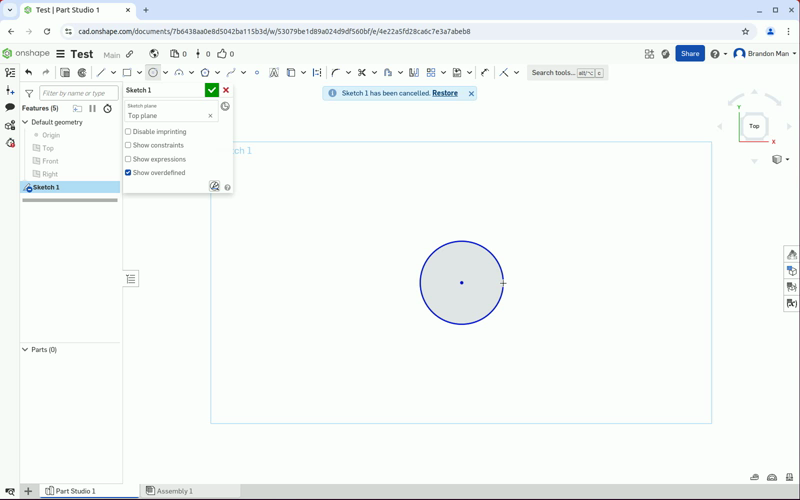
mouse_move(461, 282)
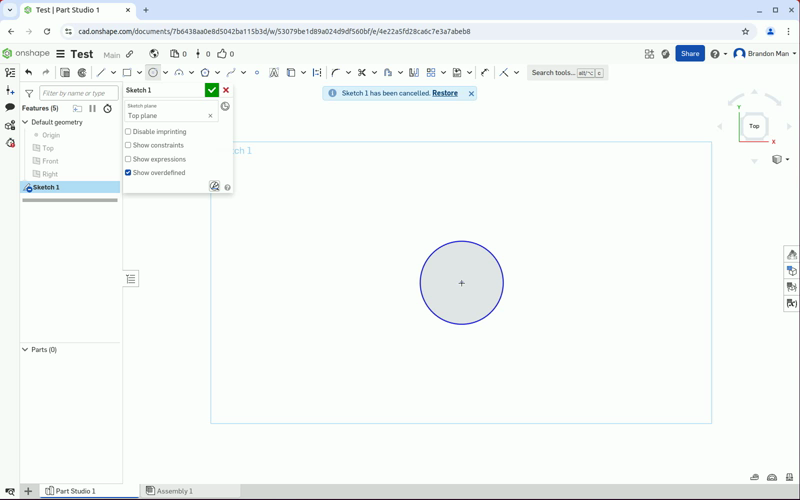
click(461, 282)
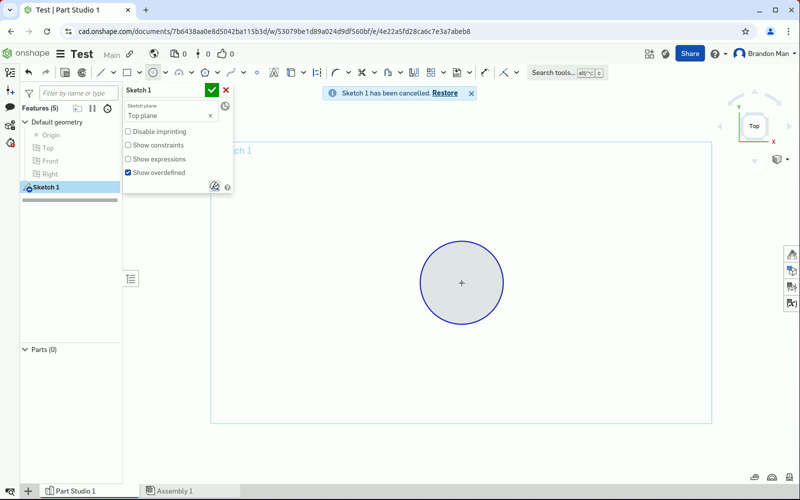
key_up(shift)
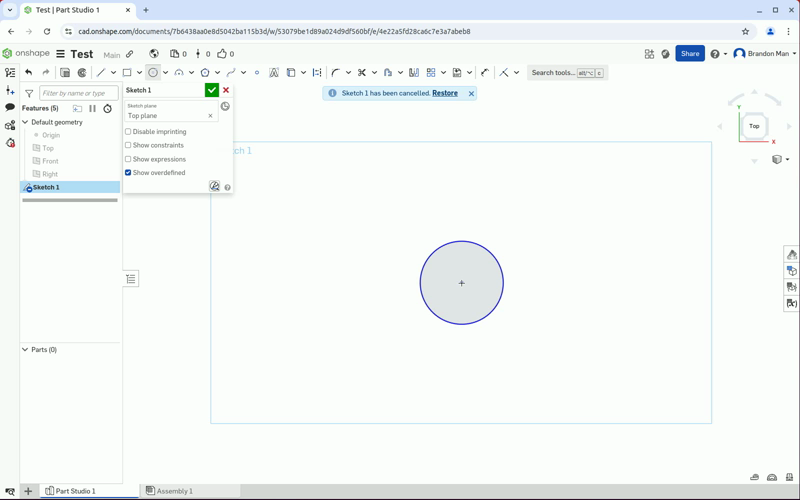
mouse_move(494, 282)
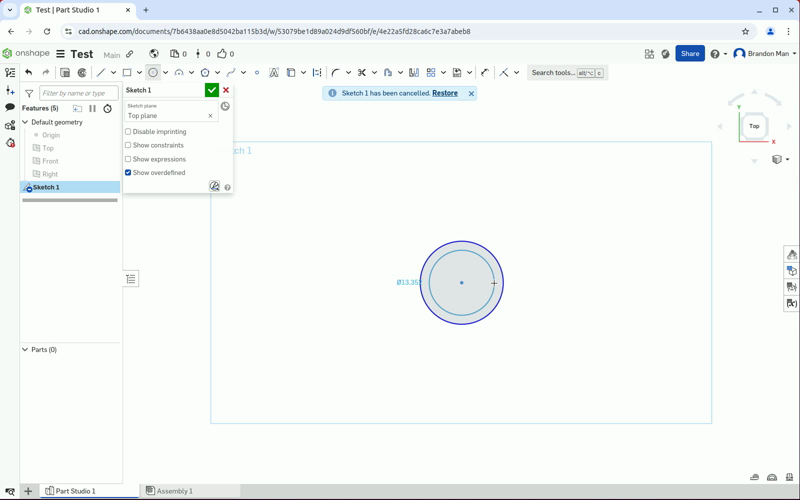
click(494, 282)
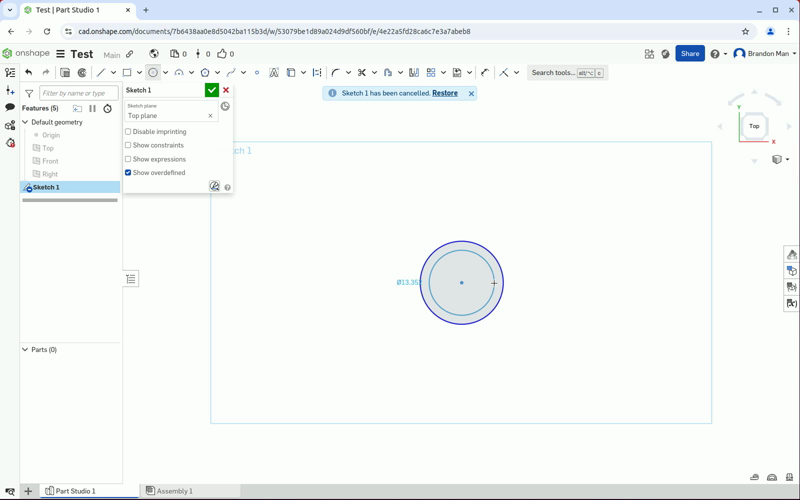
key(esc)
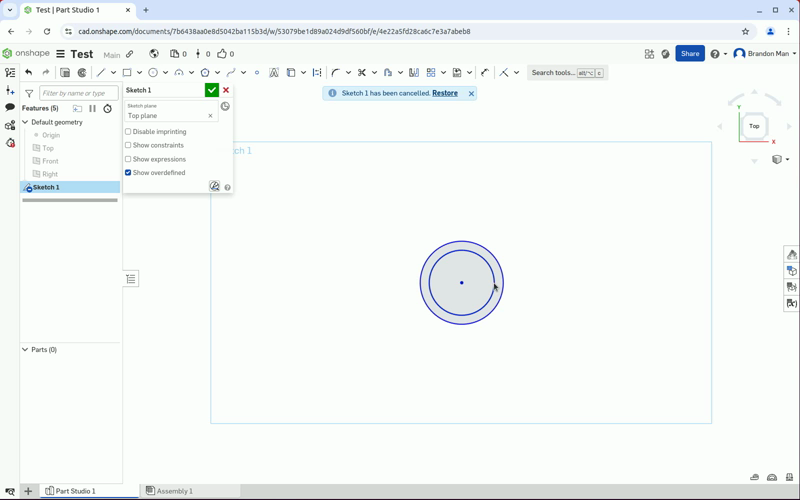
mouse_move(498, 285)
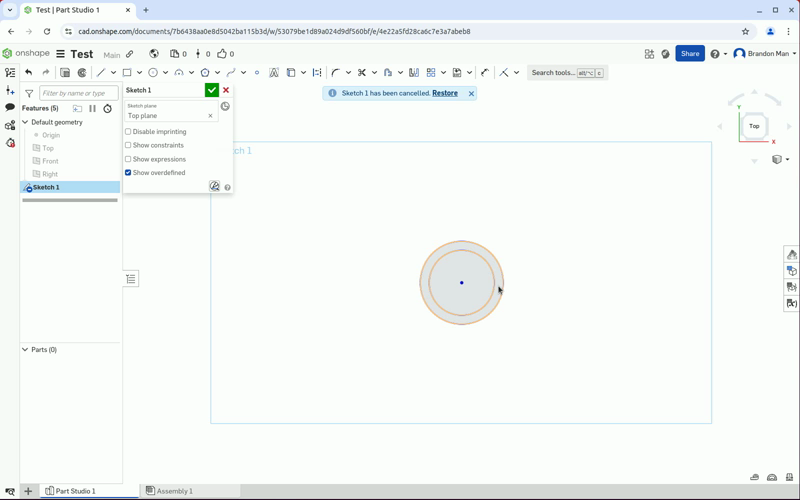
click(498, 285)
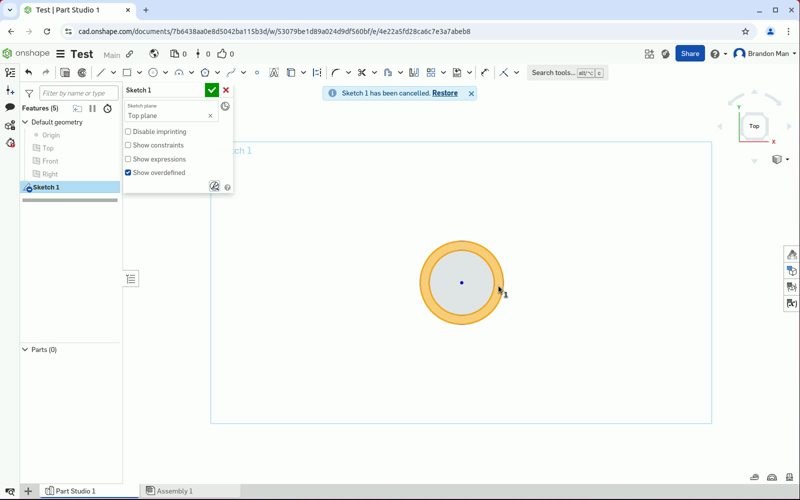
mouse_move(73, 352)
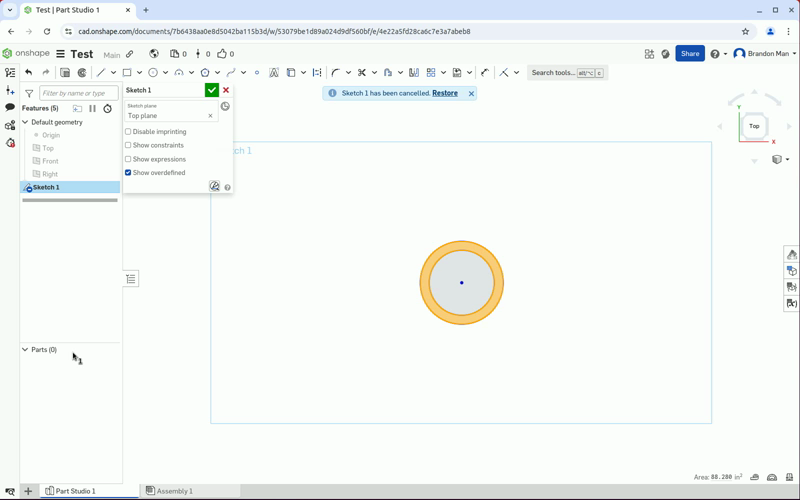
key(shift+y)
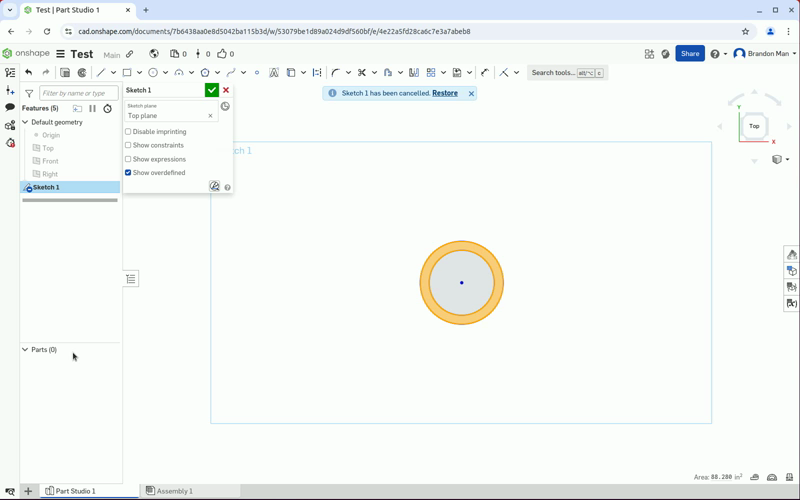
key(shift+e)
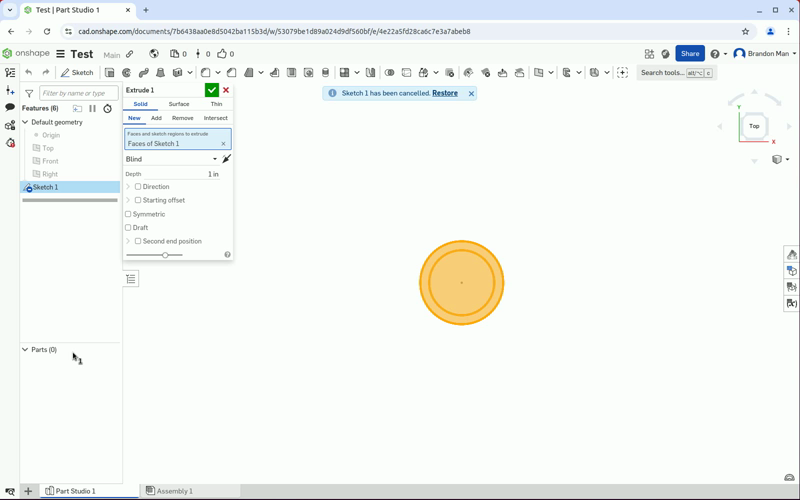
mouse_move(143, 106)
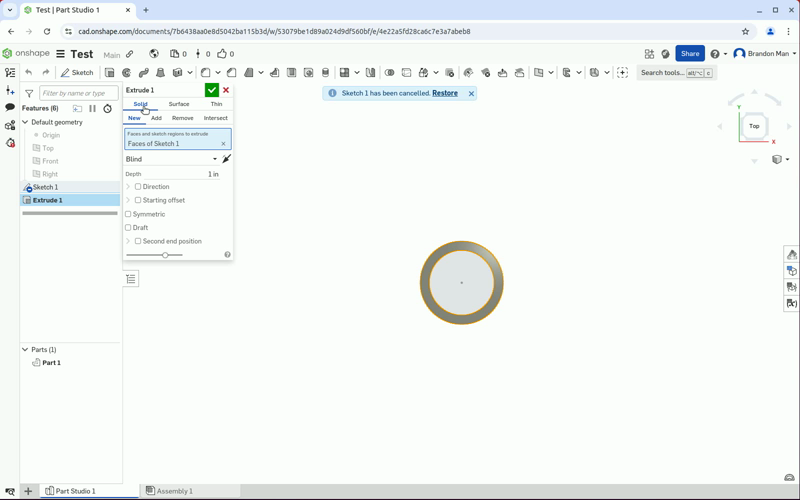
click(143, 106)
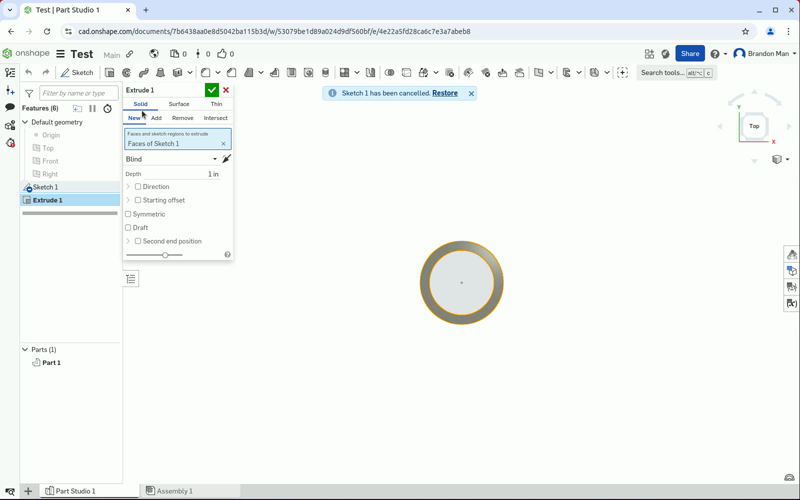
mouse_move(137, 120)
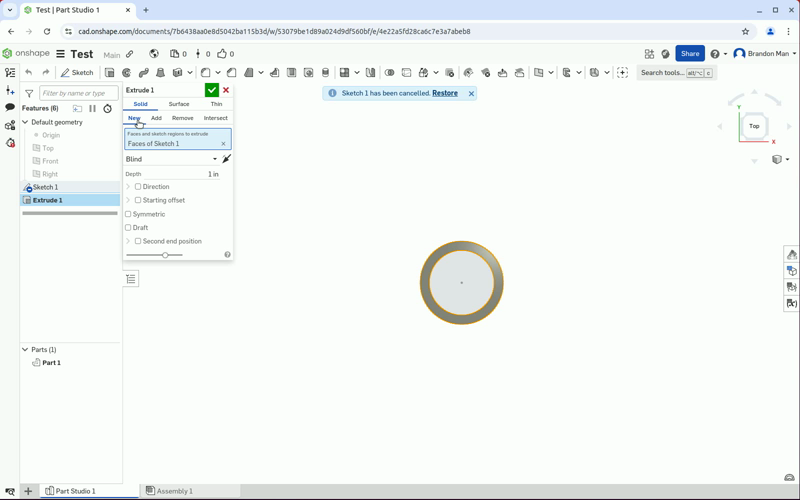
click(137, 120)
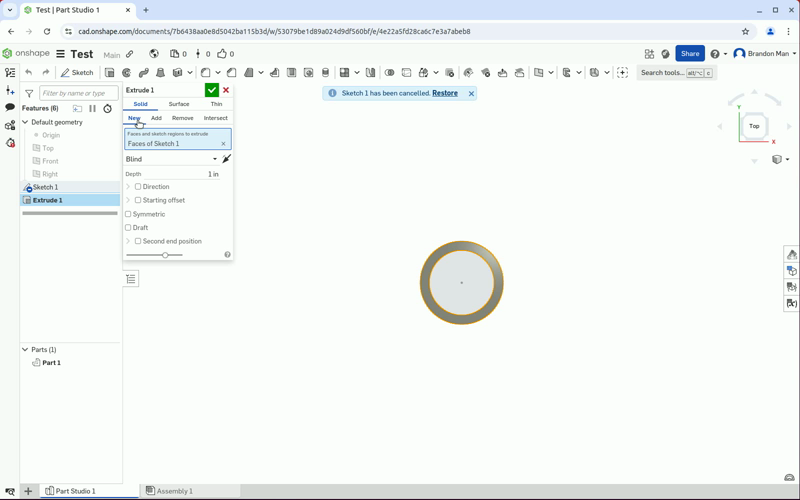
key(tab, 4)
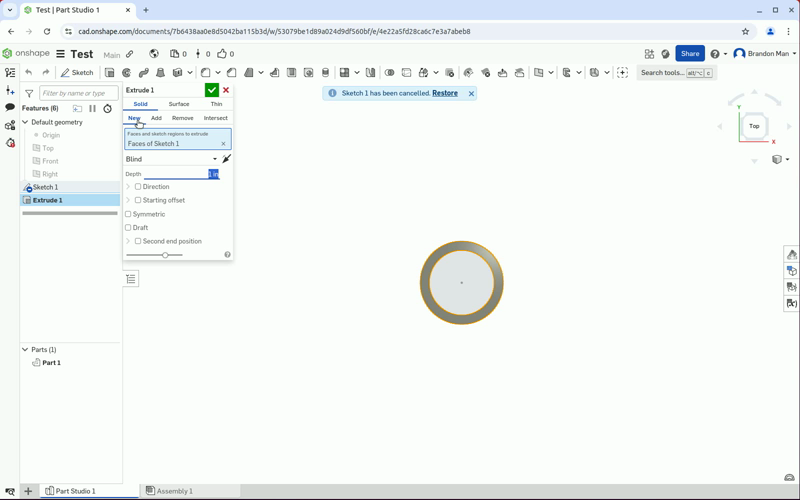
text(23.108)
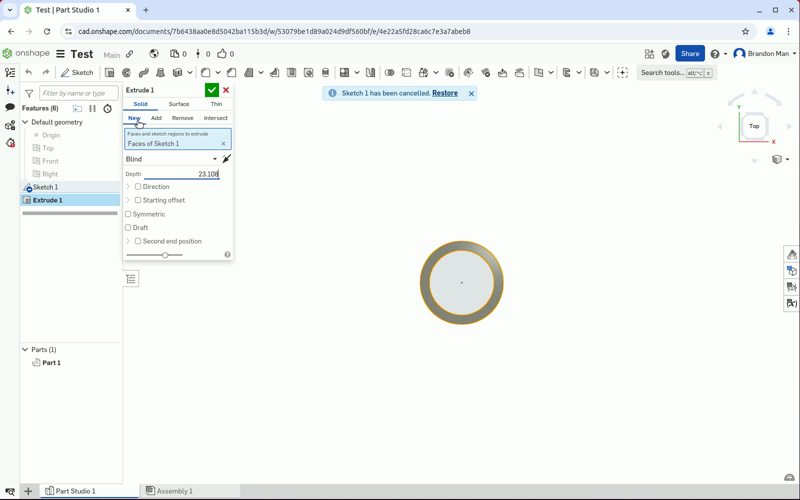
key(enter)
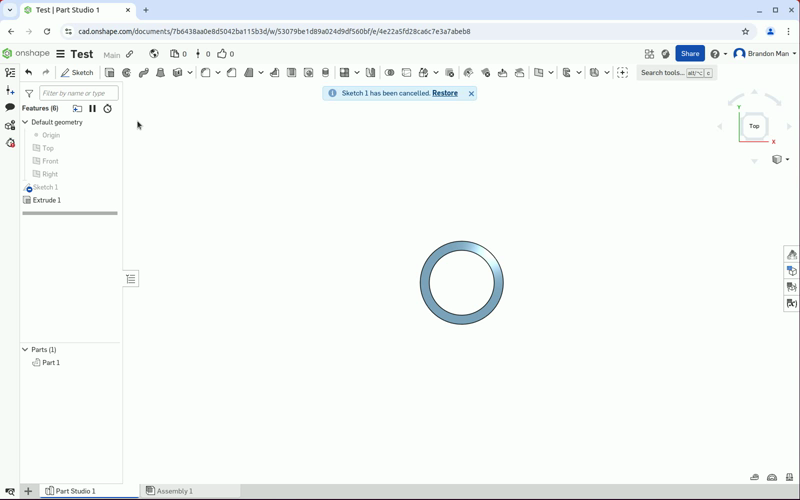
key(shift+h)
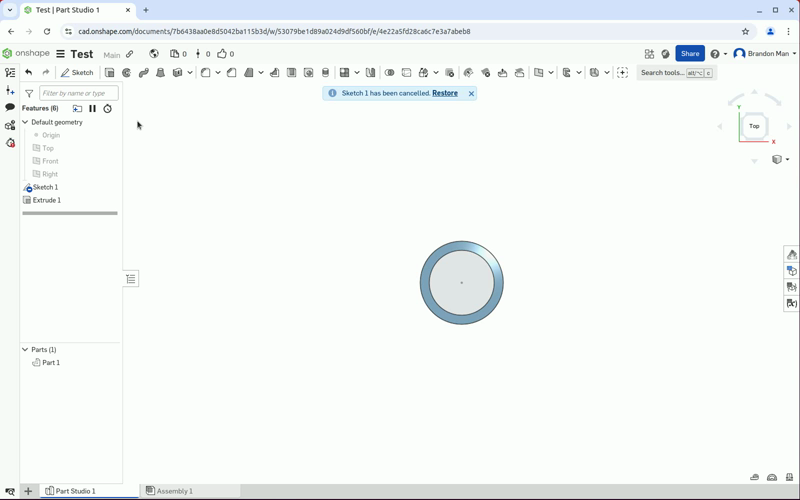
key(shift+h)
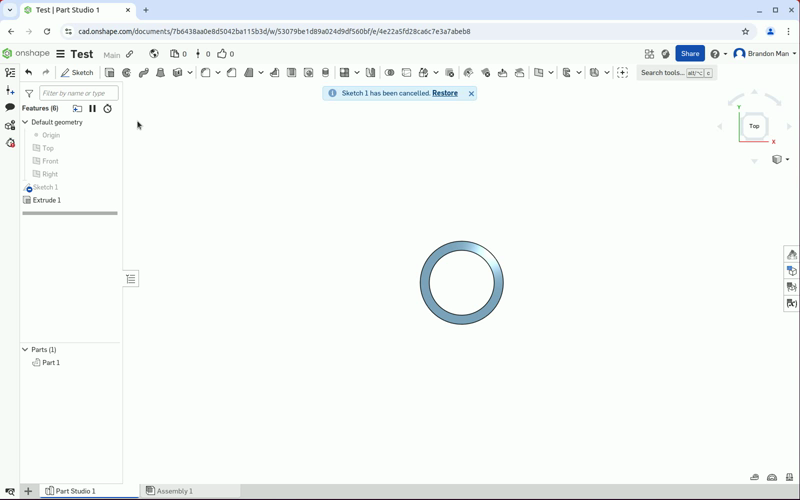
mouse_move(73, 189)
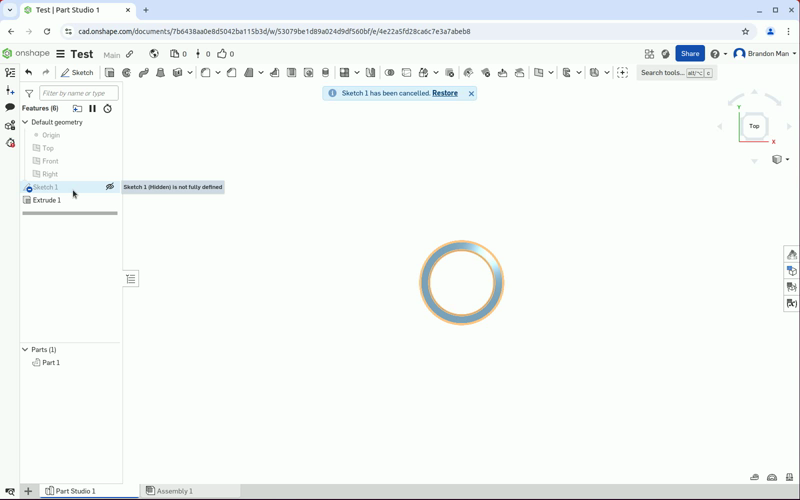
click(73, 189)
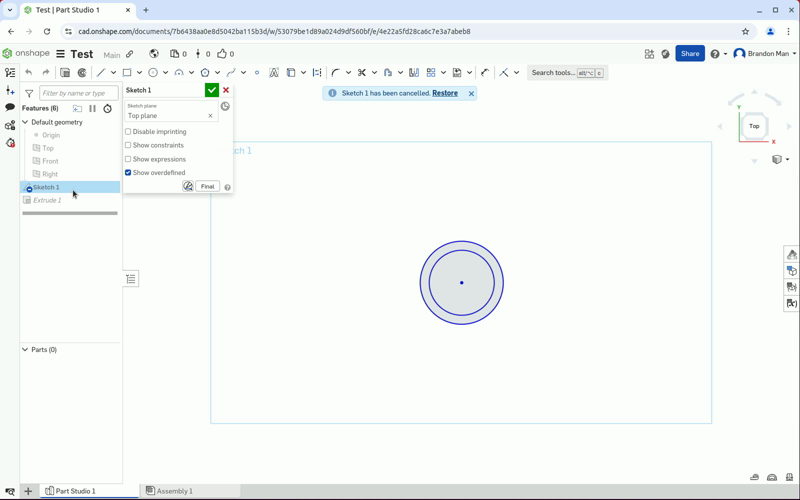
mouse_move(229, 92)
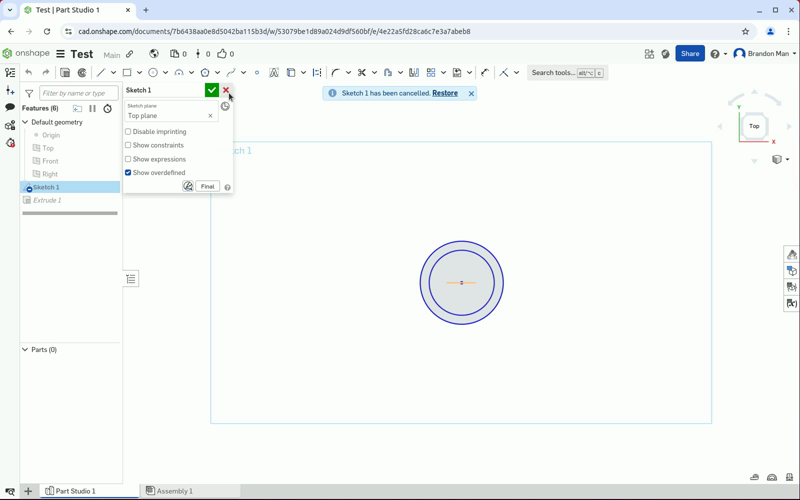
click(229, 92)
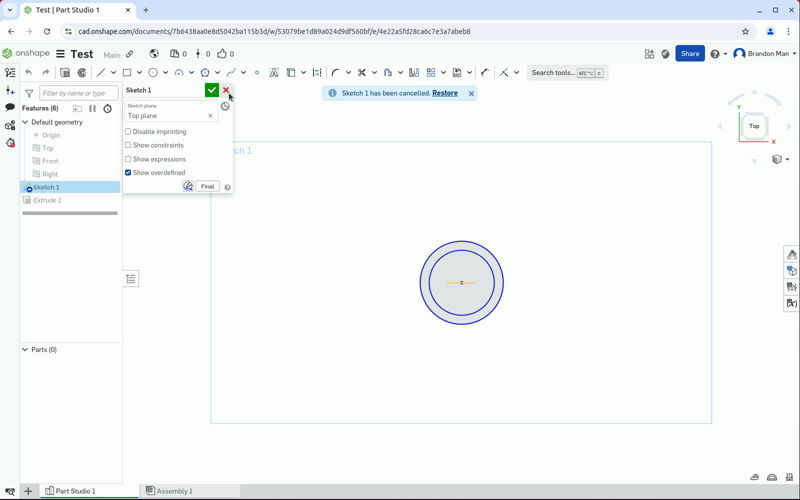
key(shift+s)
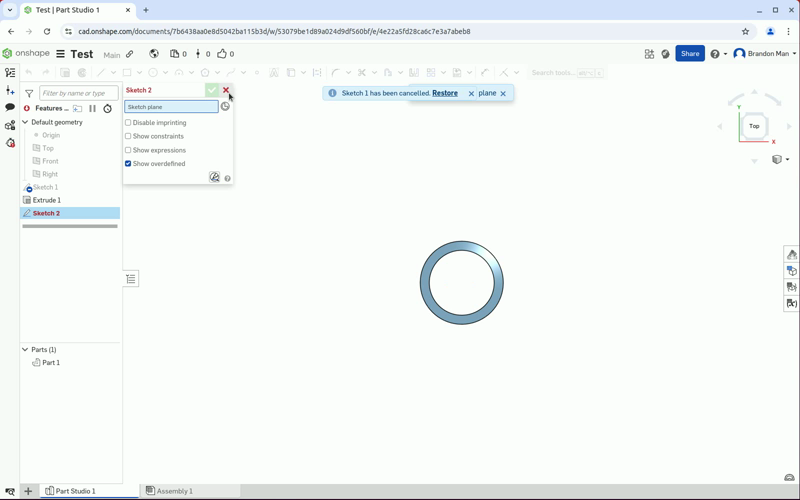
mouse_move(73, 150)
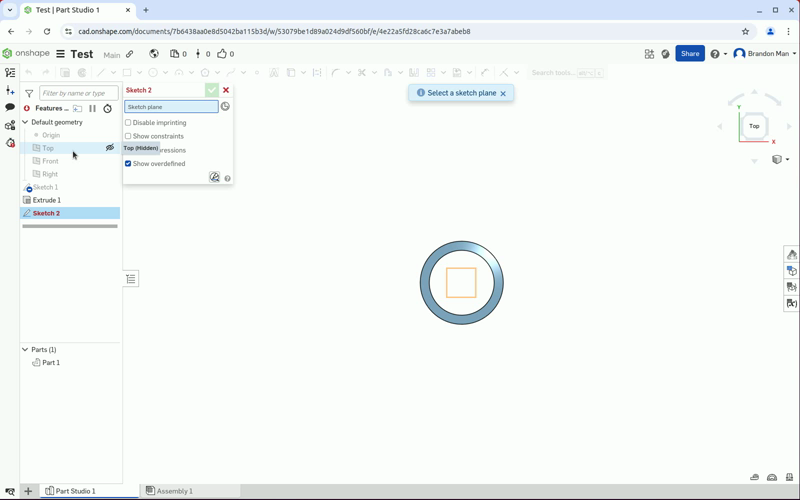
click(73, 150)
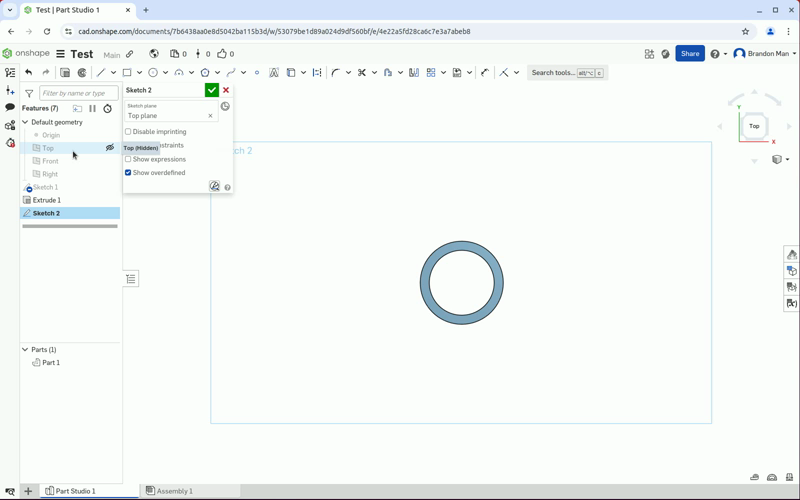
mouse_move(73, 352)
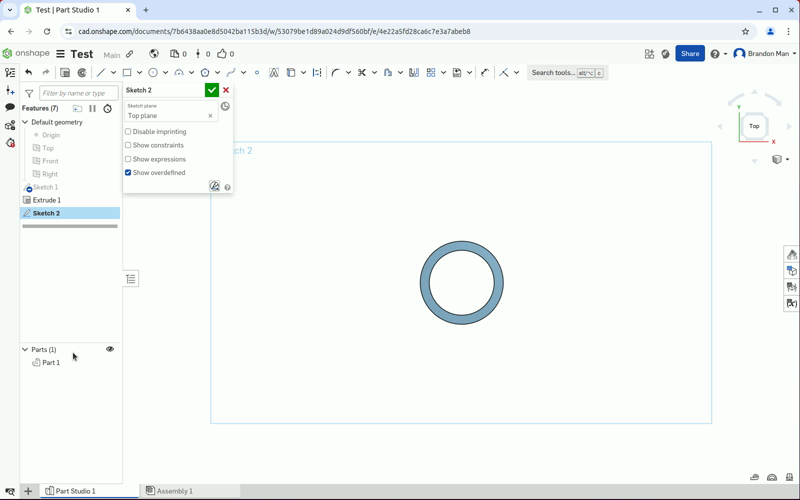
key(y)
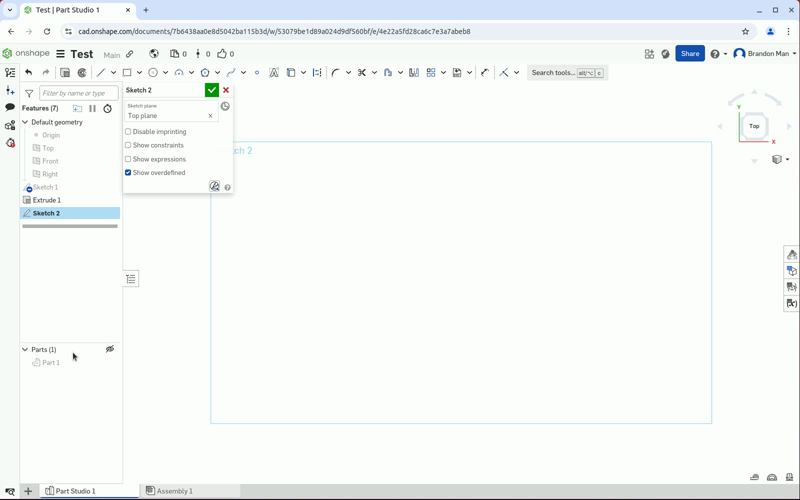
key(c)
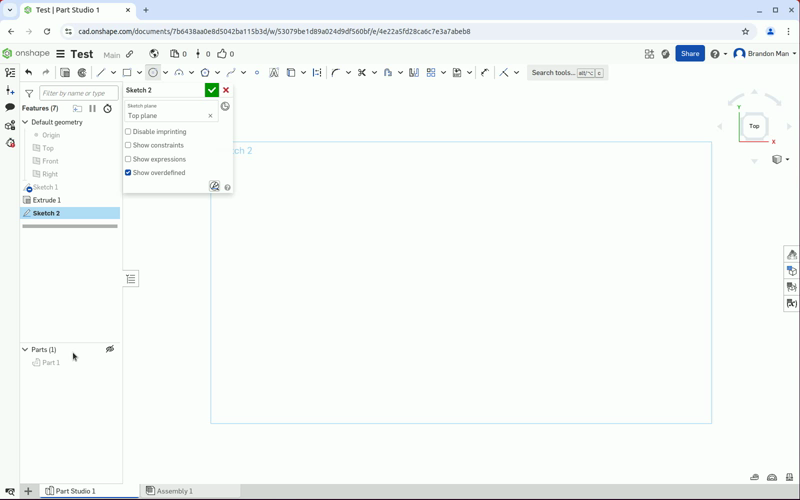
key_down(shift)
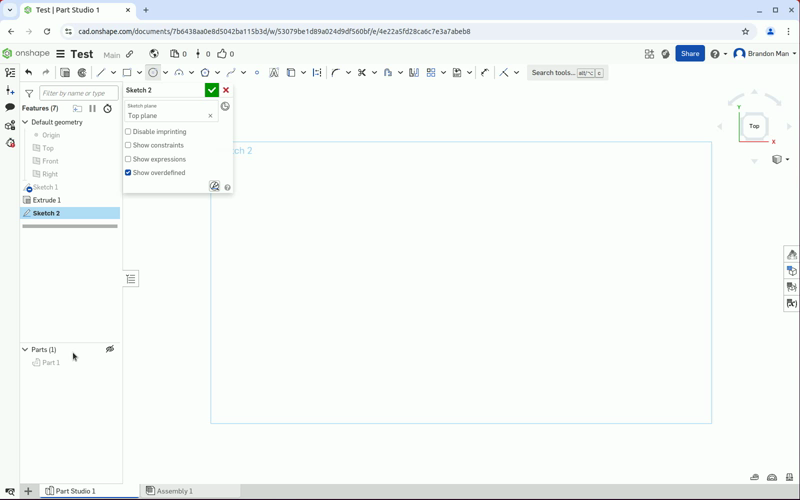
mouse_move(461, 282)
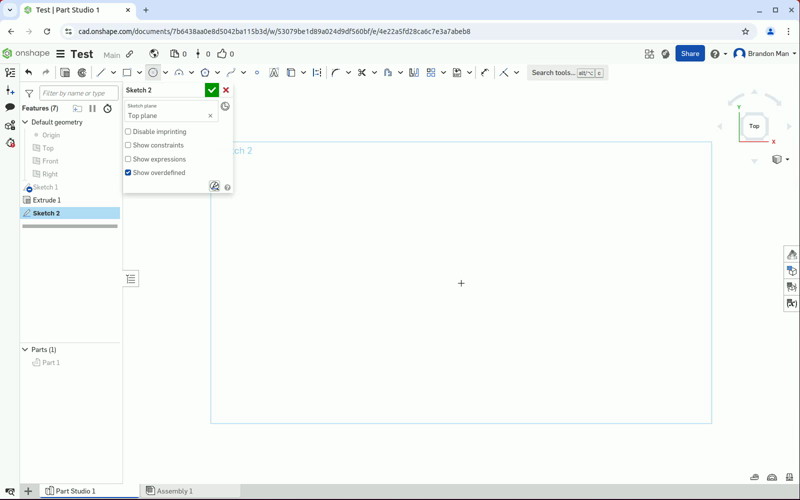
click(461, 282)
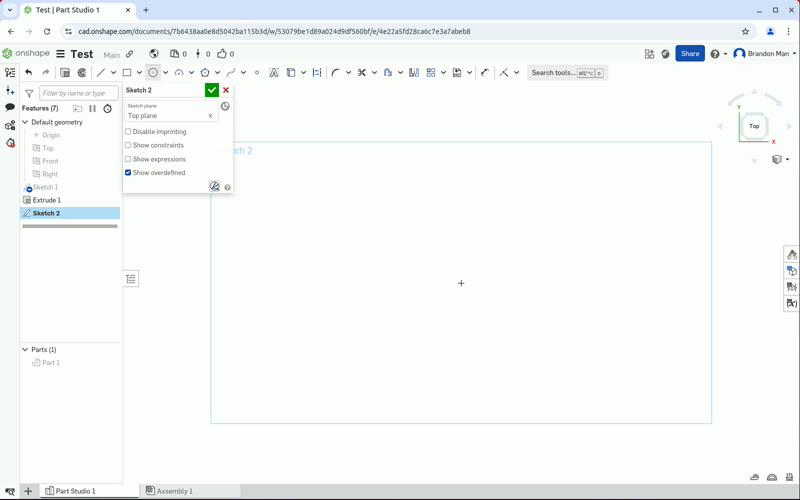
key_up(shift)
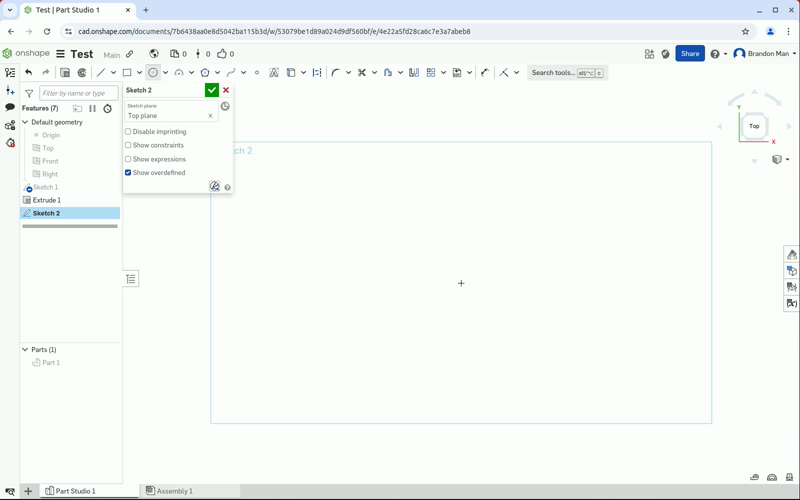
mouse_move(494, 282)
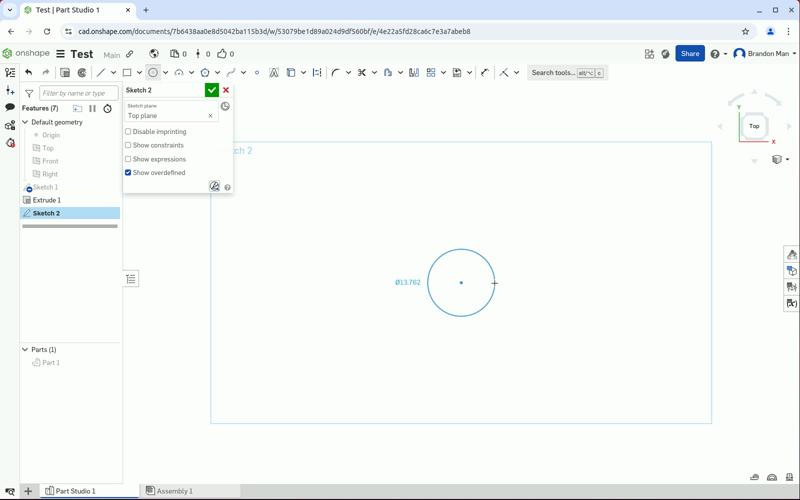
click(494, 282)
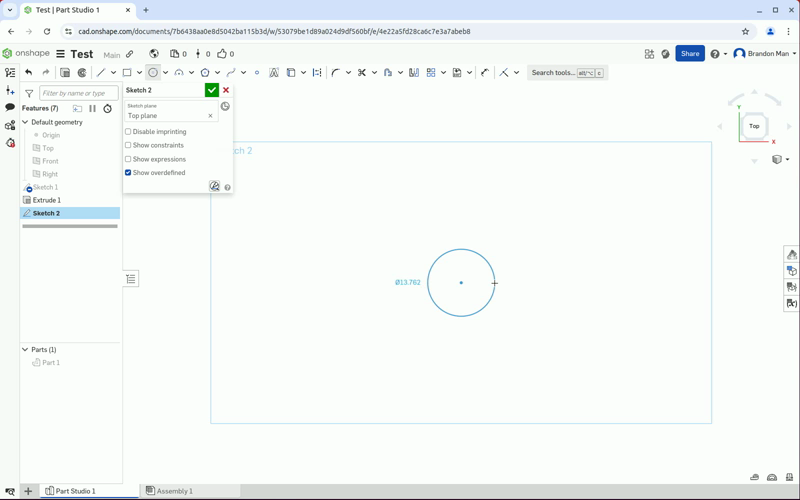
key(esc)
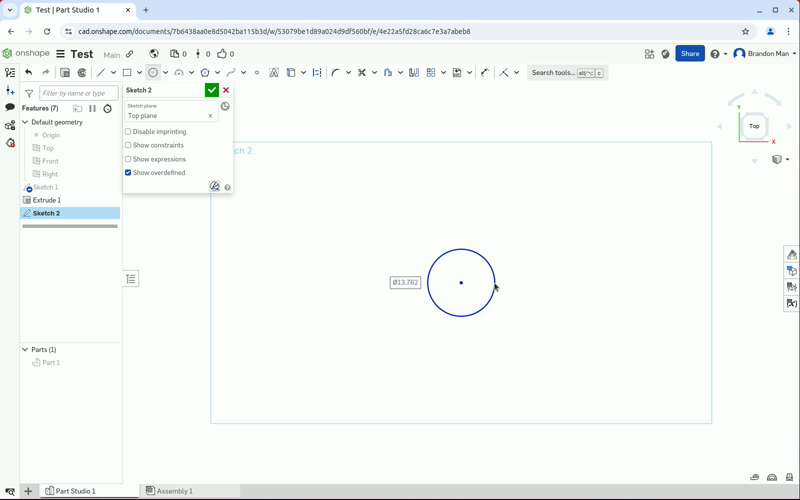
mouse_move(459, 271)
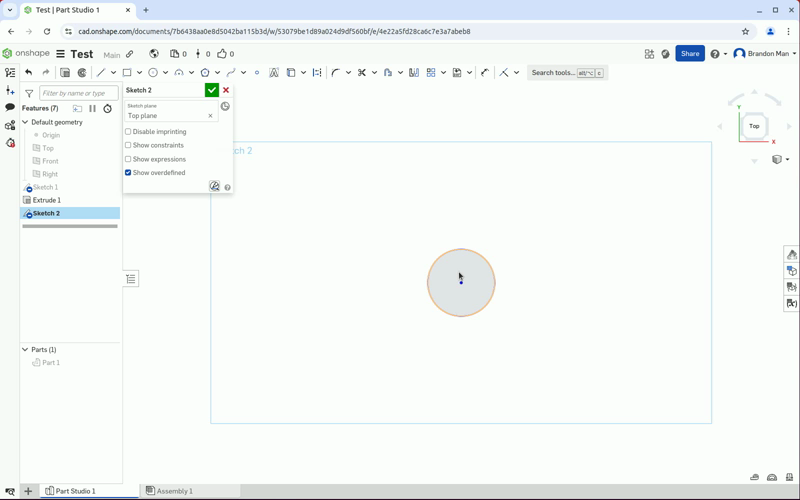
click(459, 271)
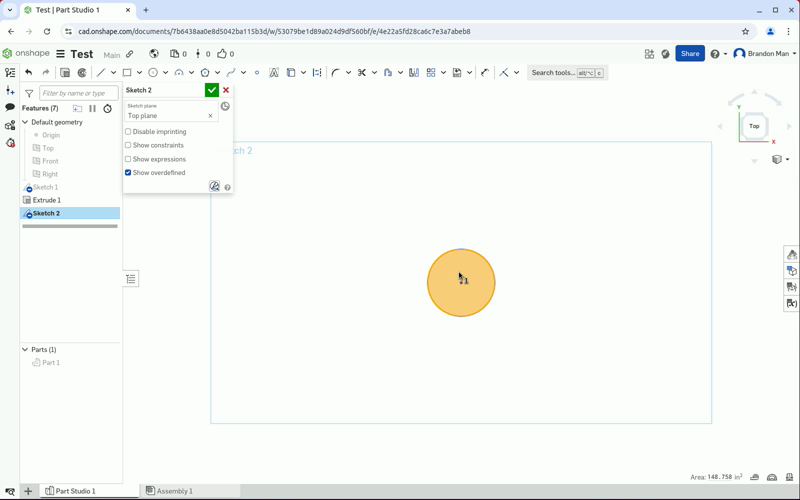
mouse_move(73, 352)
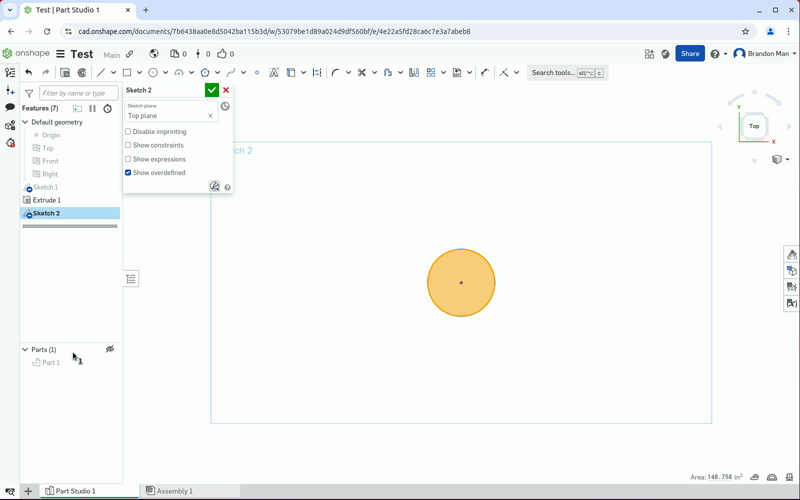
key(shift+y)
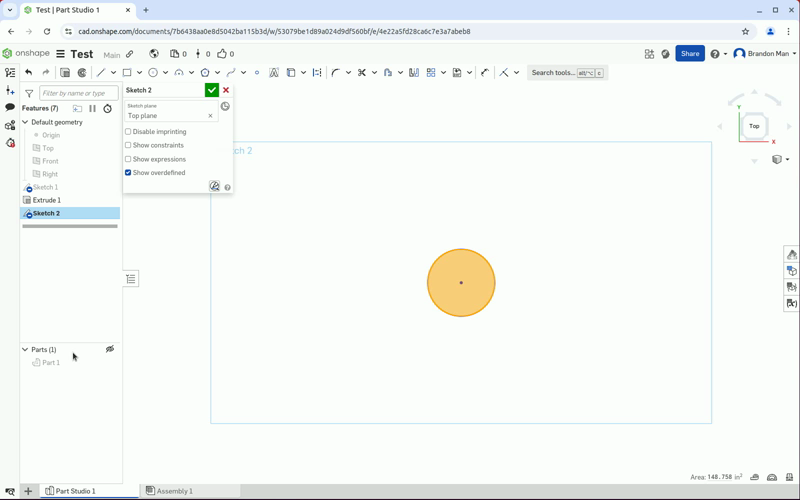
key(shift+e)
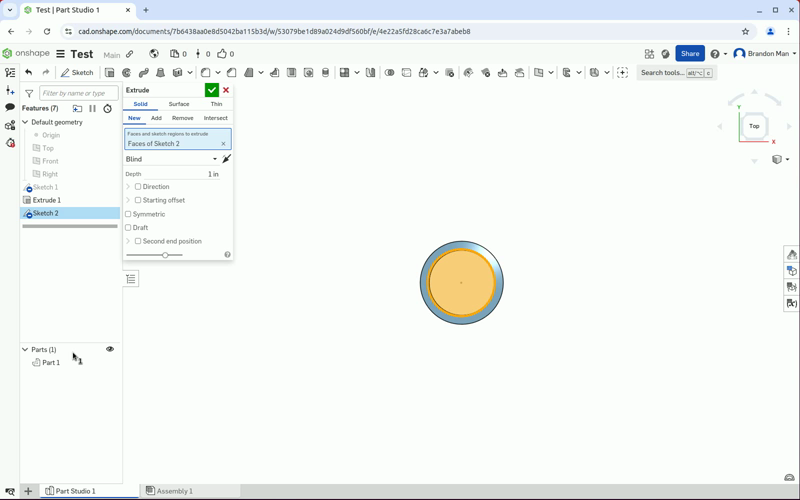
mouse_move(143, 106)
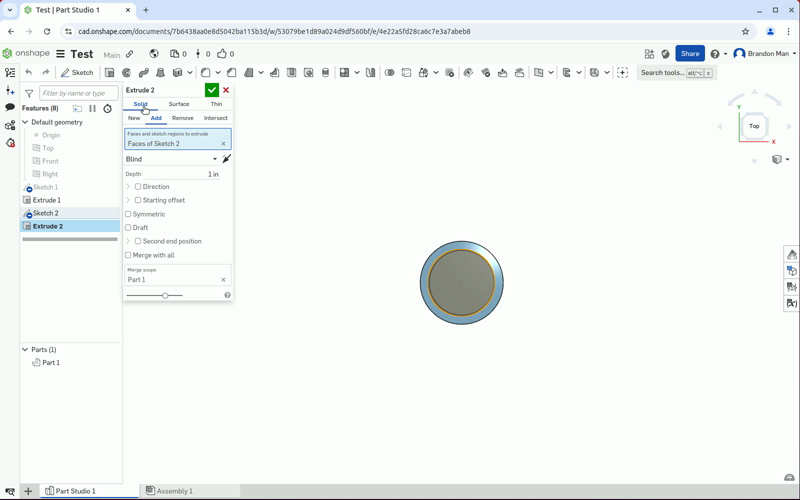
click(143, 106)
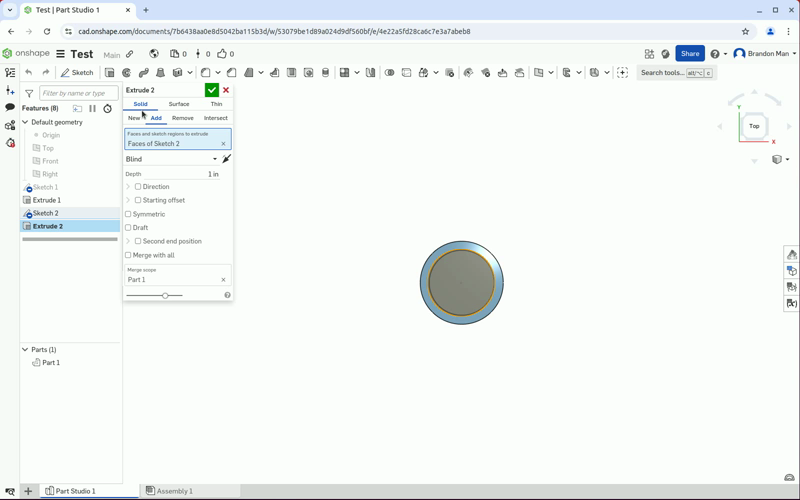
mouse_move(137, 120)
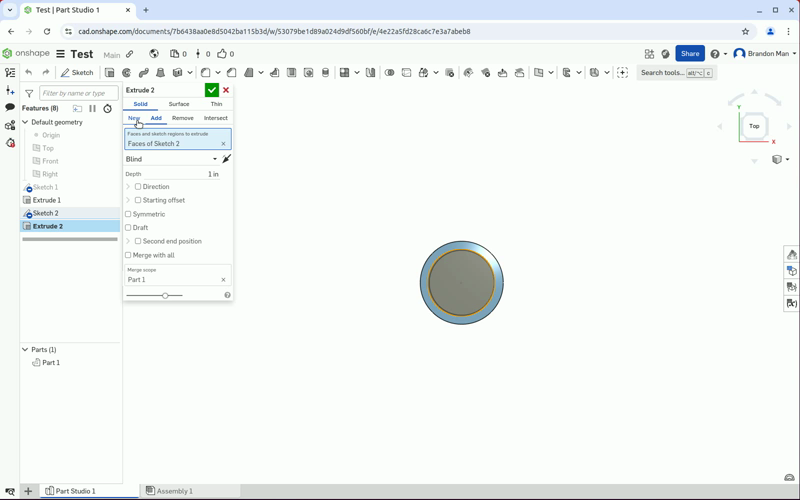
click(137, 120)
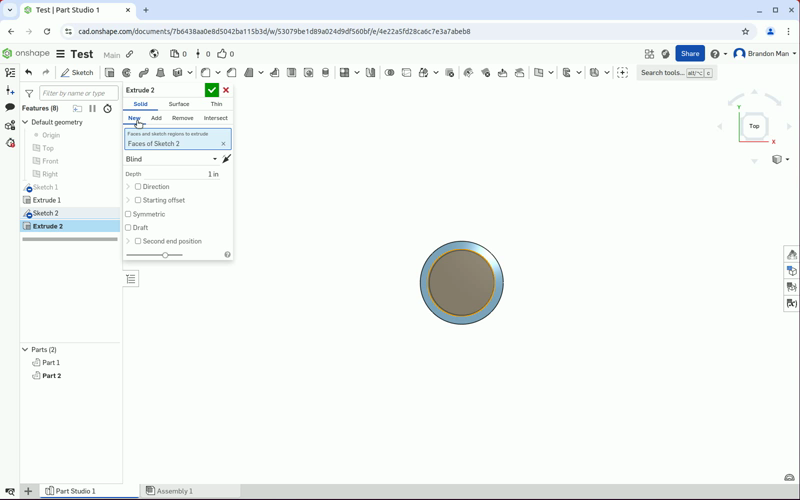
key(tab, 4)
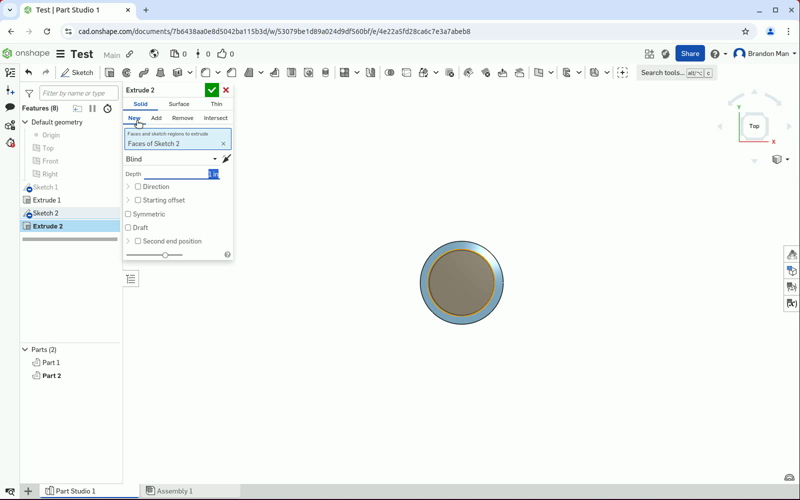
text(8.184)
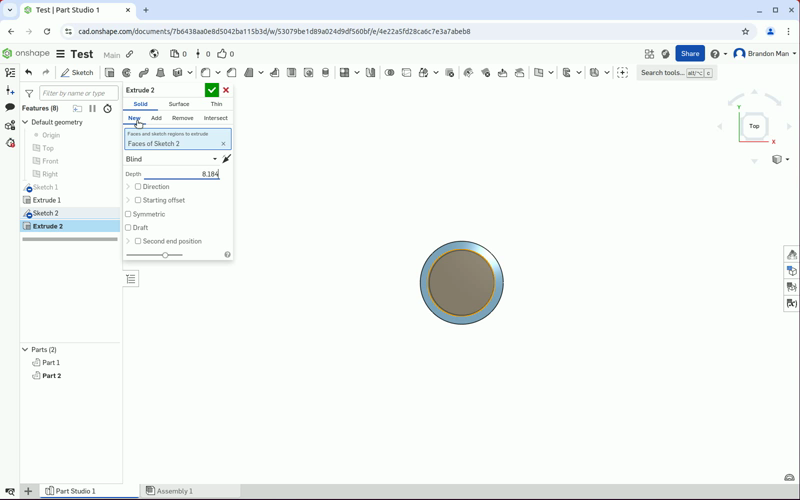
key(enter)
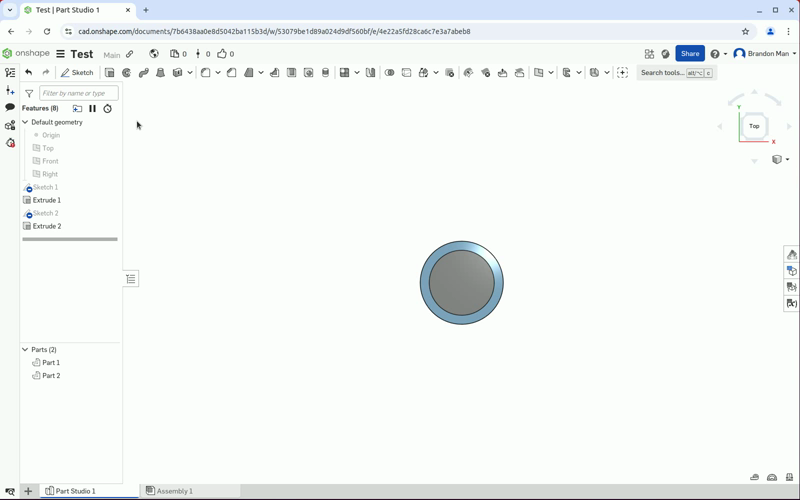
key(shift+h)
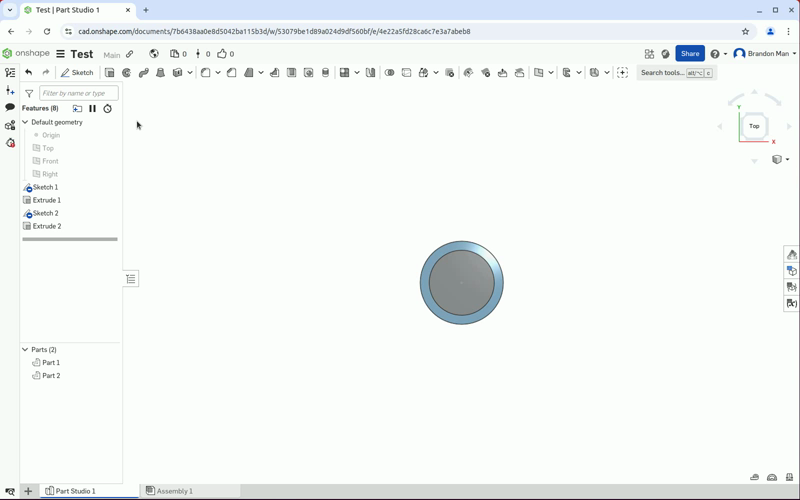
key(shift+h)
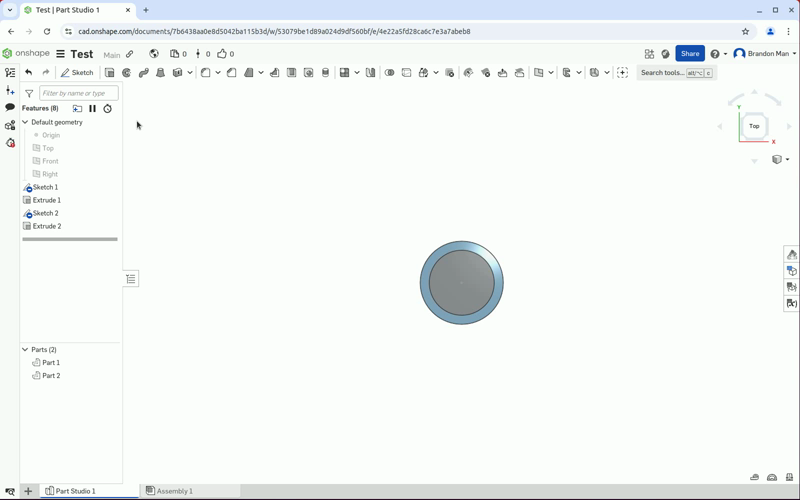
key(shift+7)
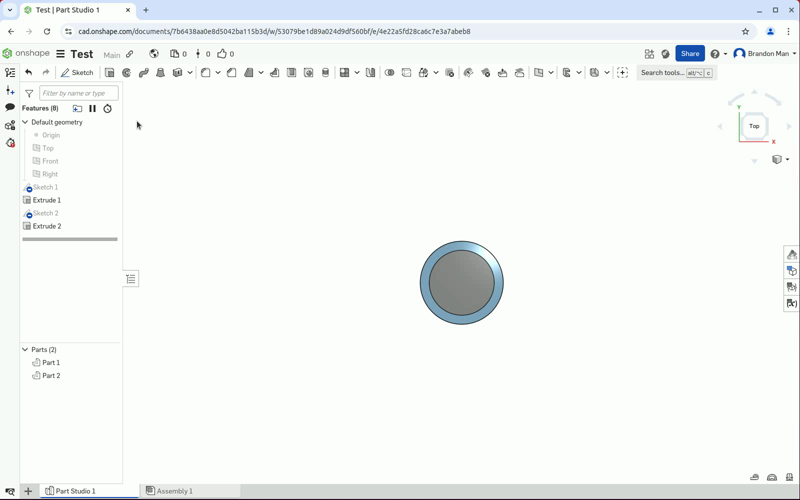
key(up, 3)
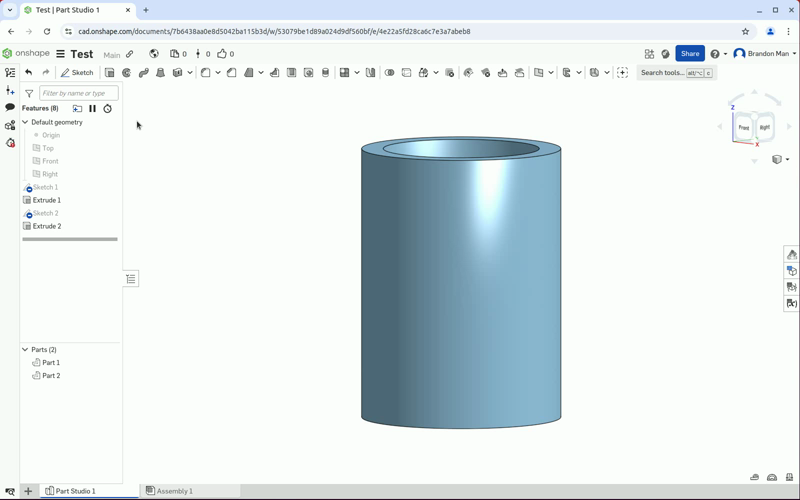
key(left, 3)
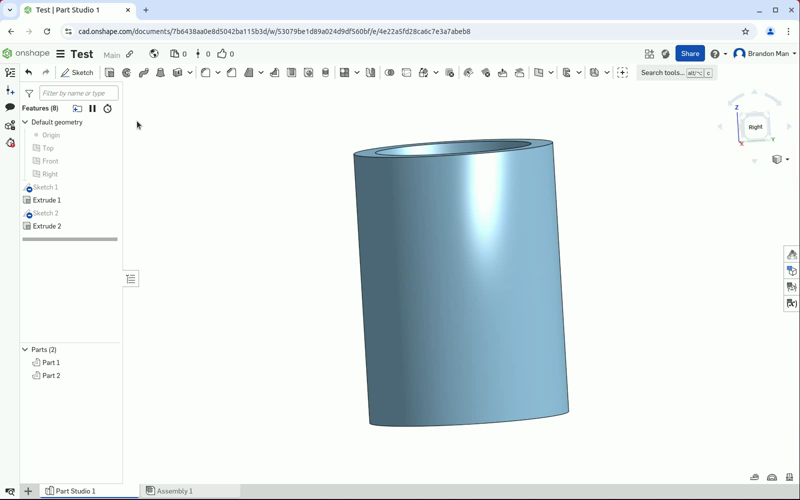
key(right, 3)
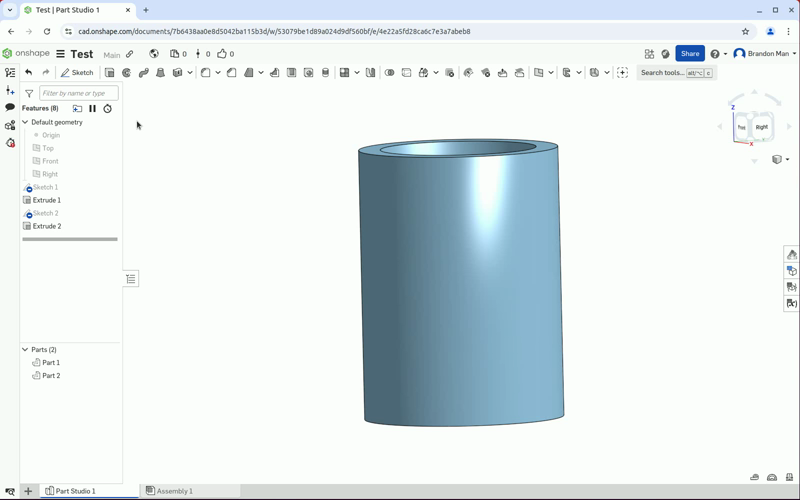
key(down, 3)
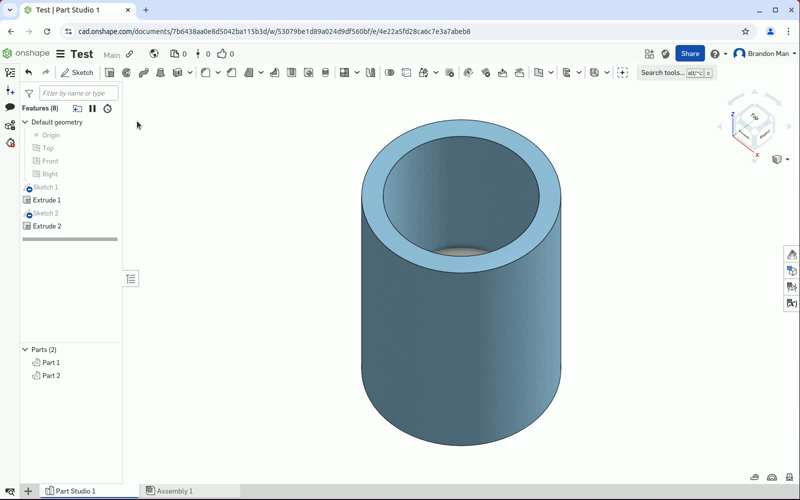
mouse_move(73, 189)
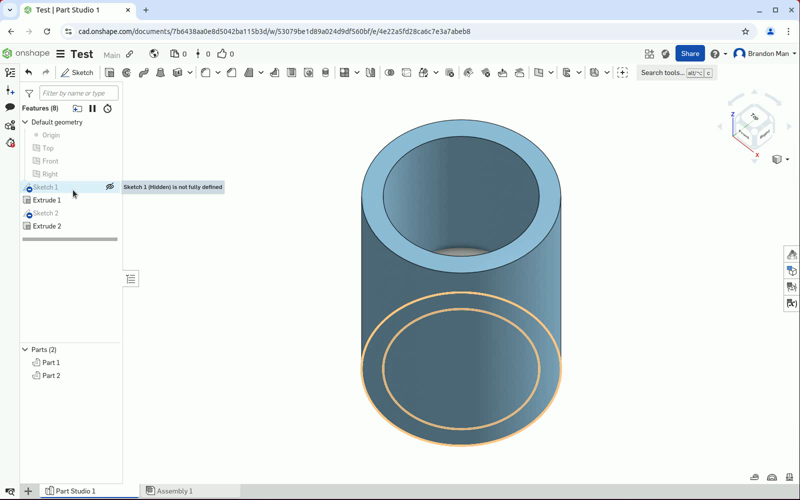
click(73, 189)